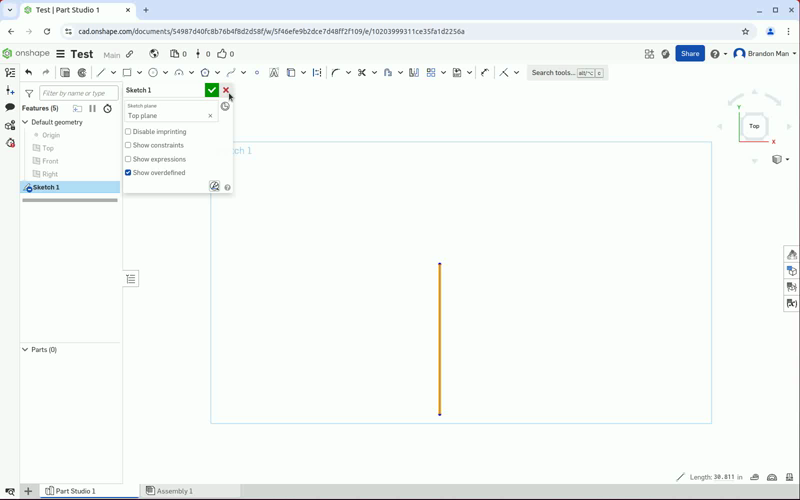
key(shift+h)
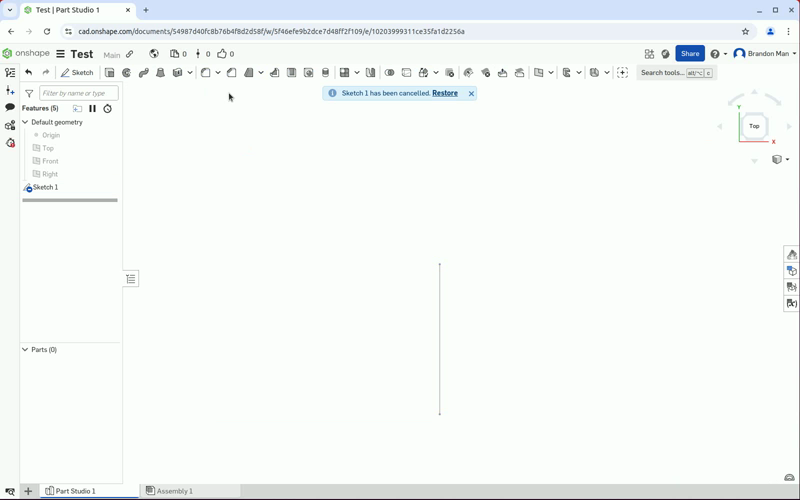
key(shift+s)
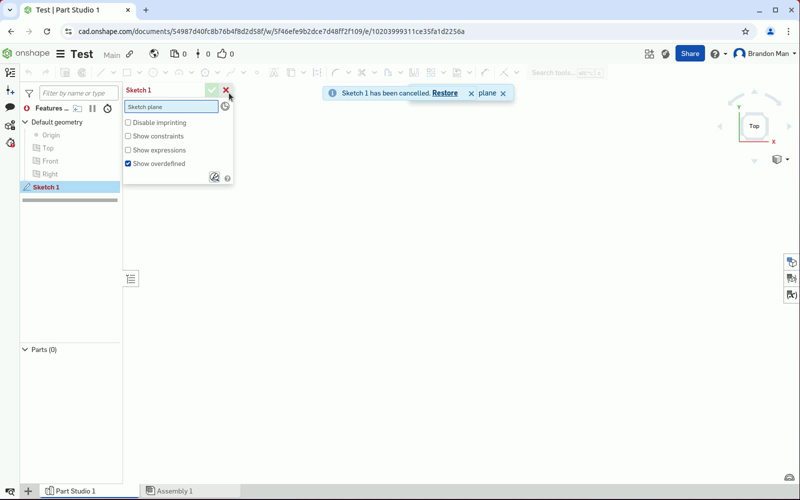
mouse_move(73, 150)
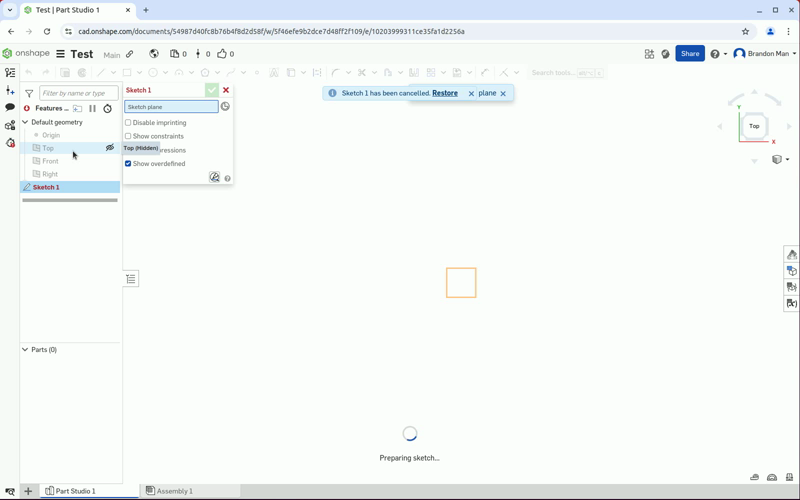
click(73, 150)
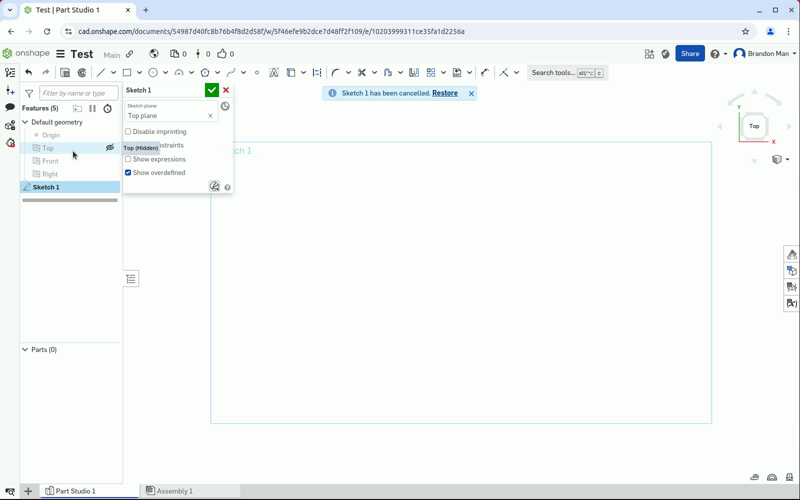
mouse_move(73, 352)
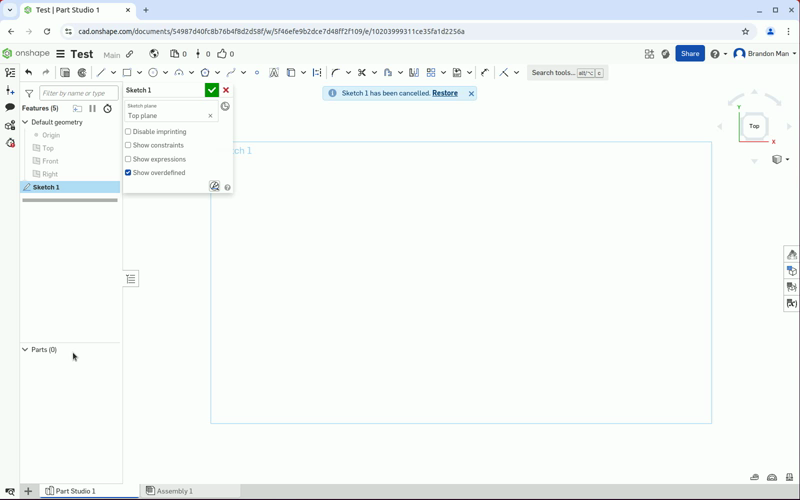
key(y)
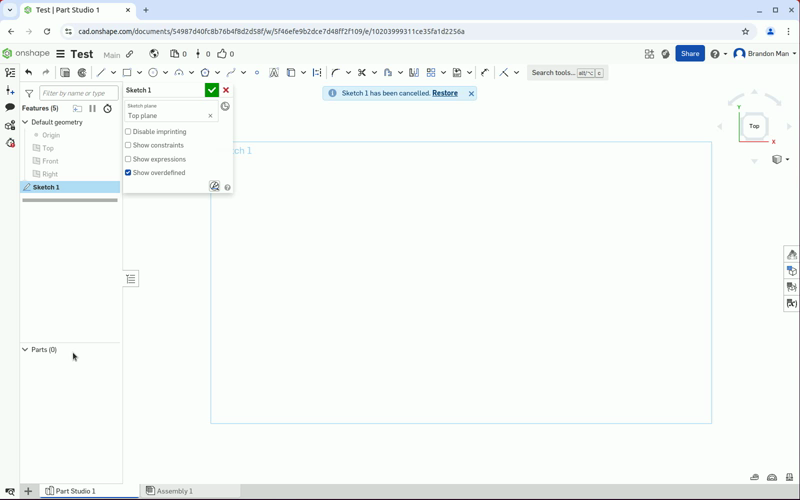
key(c)
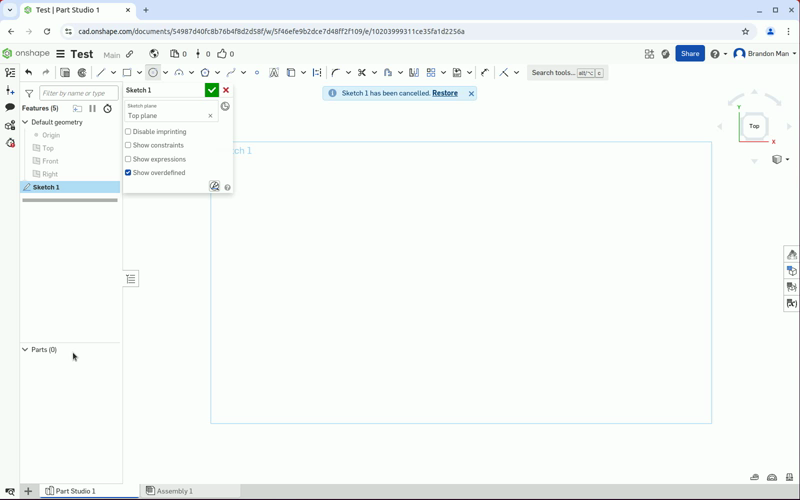
key_down(shift)
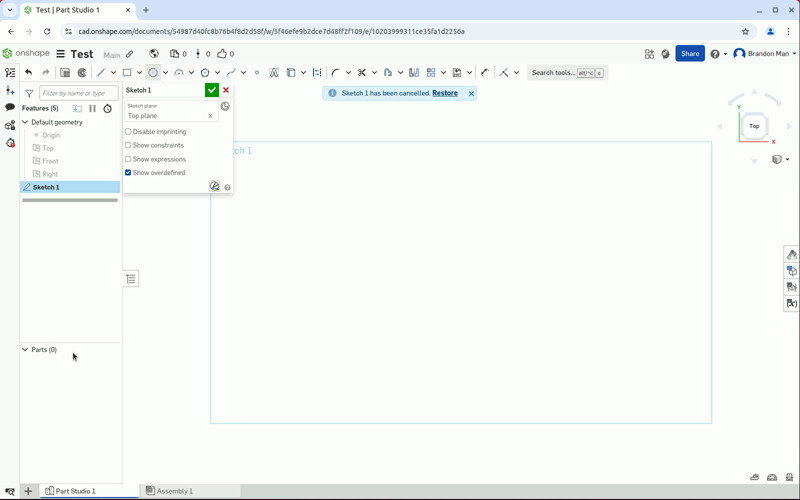
mouse_move(461, 282)
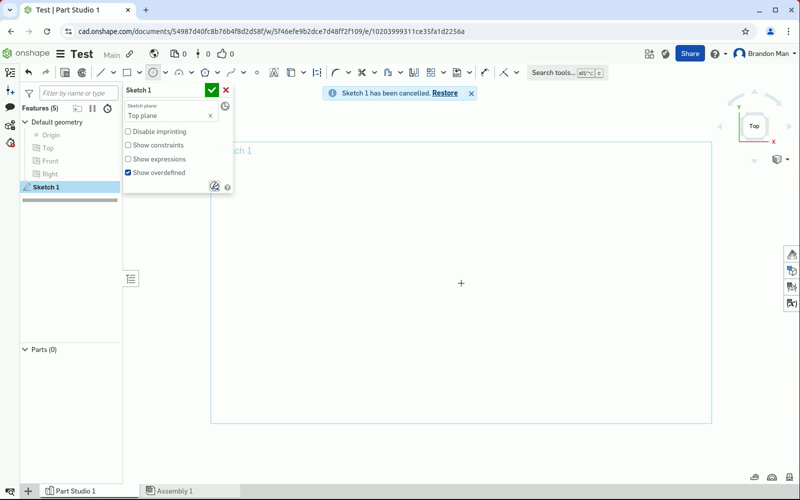
click(461, 282)
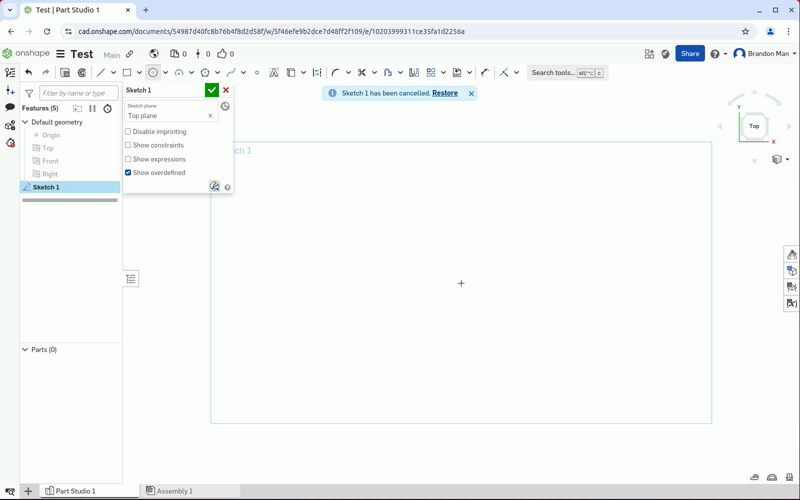
key_up(shift)
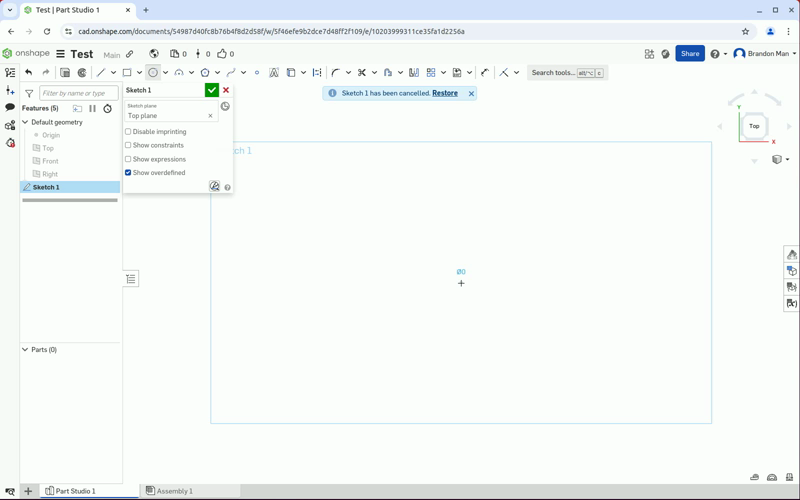
mouse_move(574, 282)
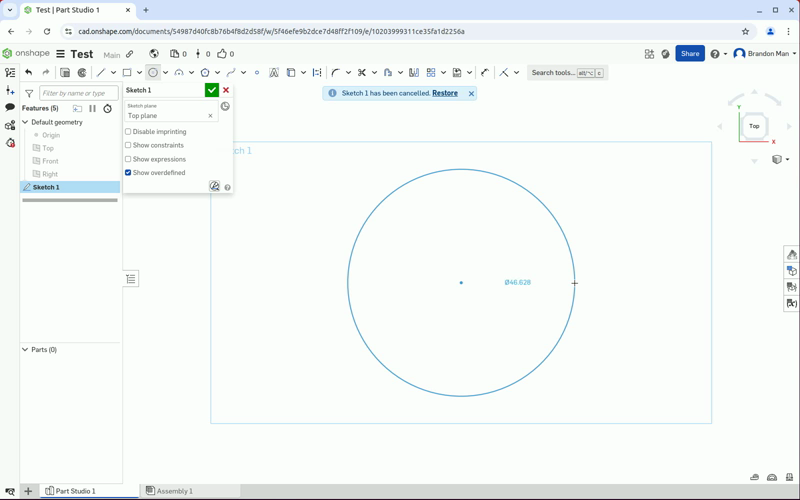
click(574, 282)
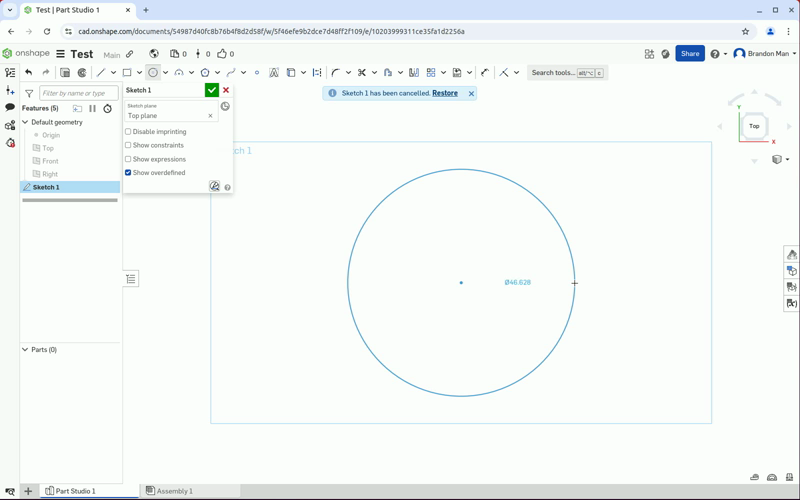
key(esc)
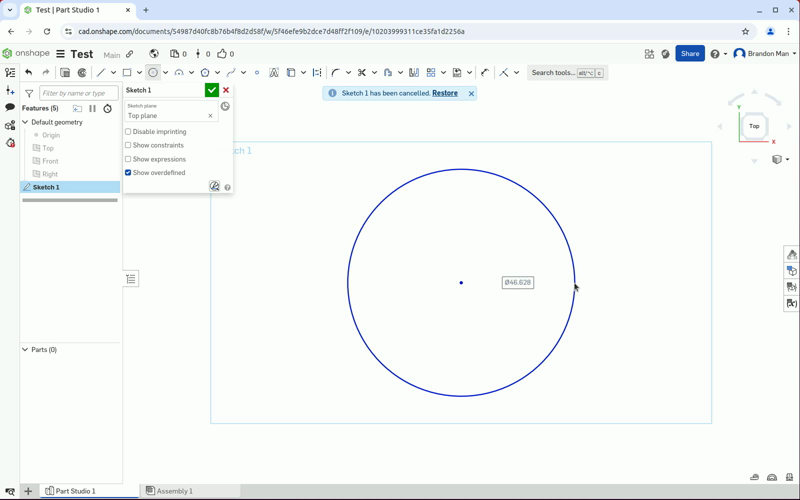
mouse_move(398, 244)
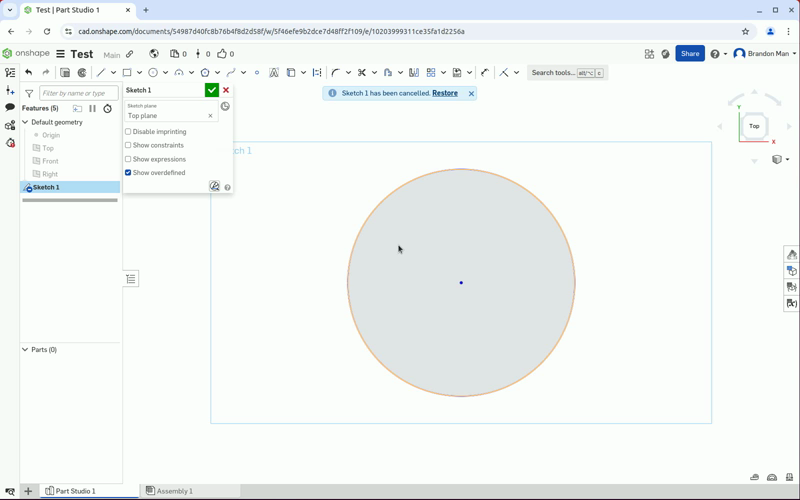
click(398, 244)
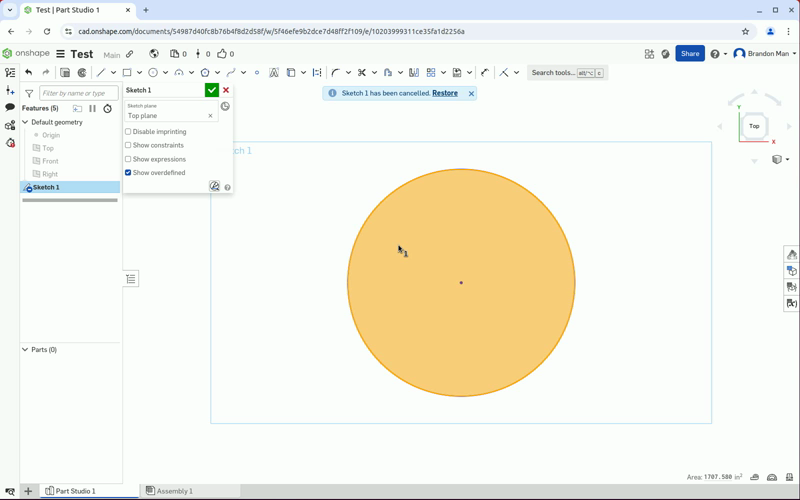
mouse_move(73, 352)
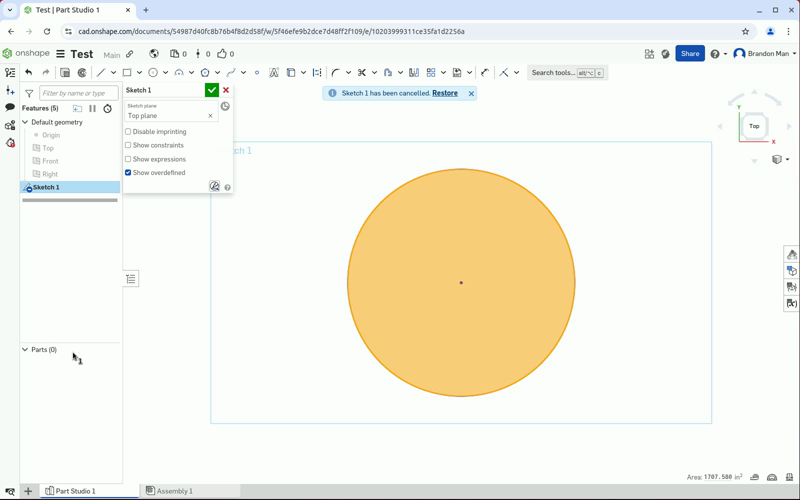
key(shift+y)
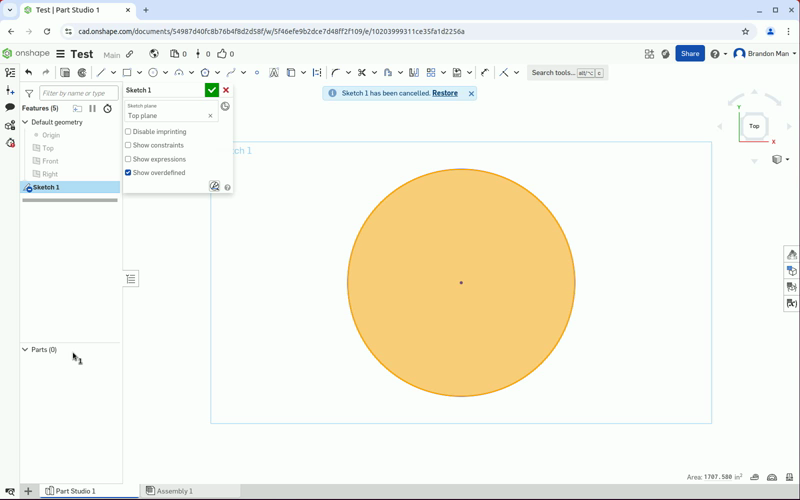
key(shift+e)
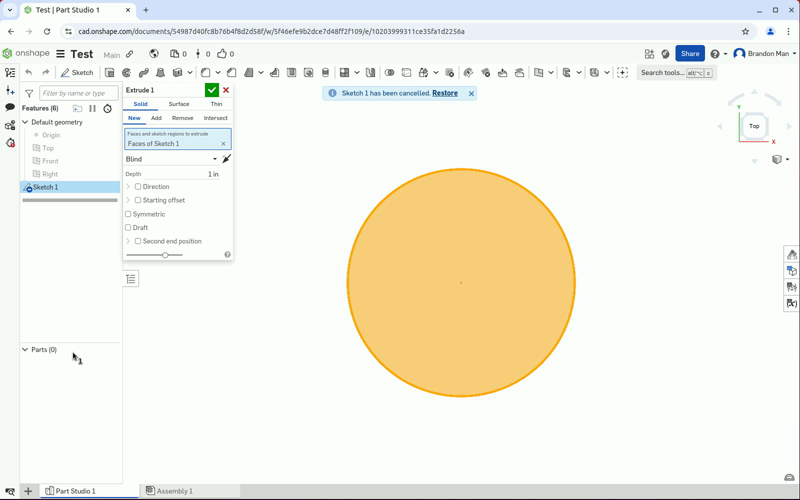
mouse_move(143, 106)
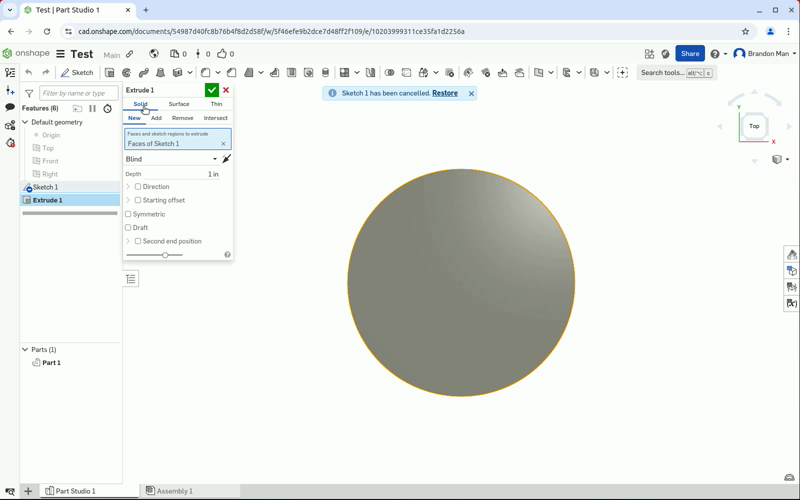
click(143, 106)
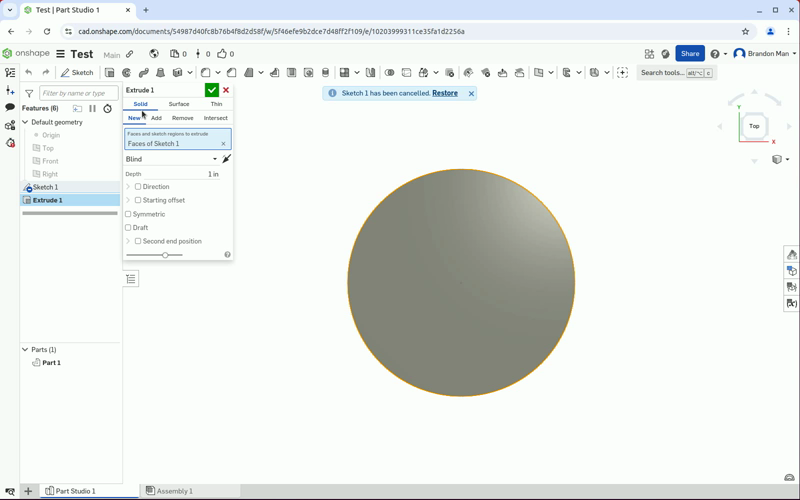
mouse_move(137, 120)
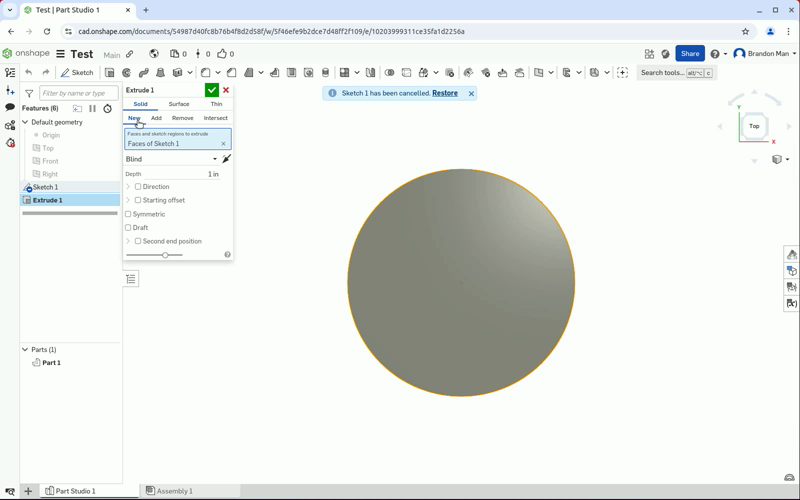
click(137, 120)
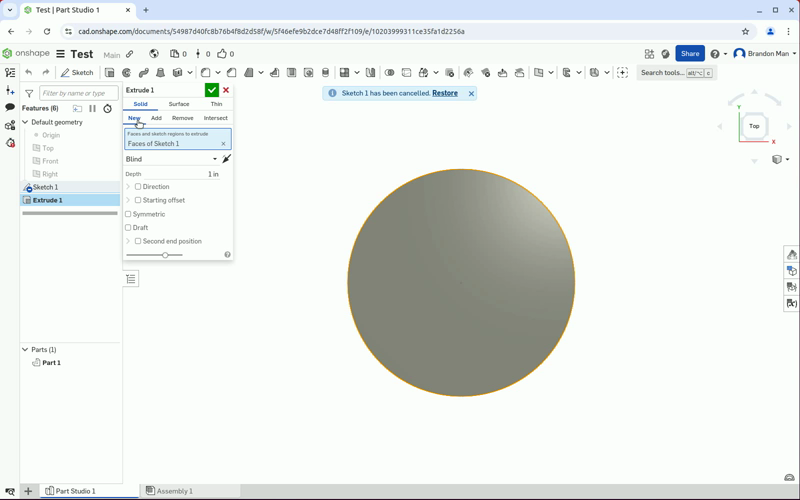
key(tab, 4)
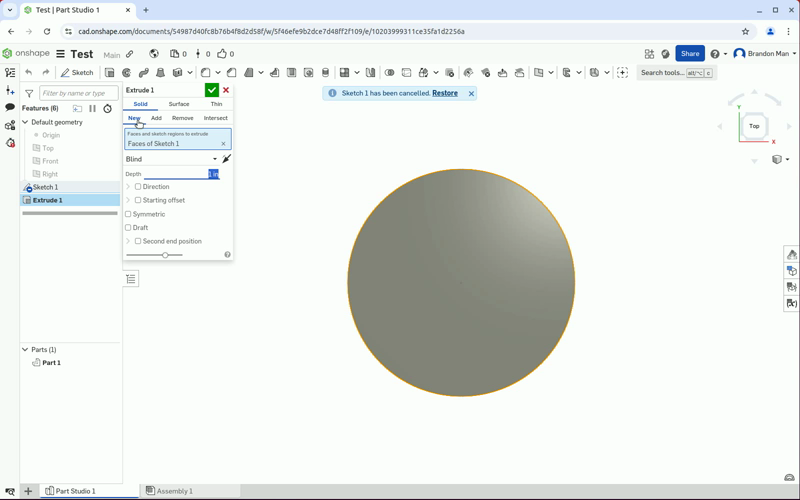
text(0.722)
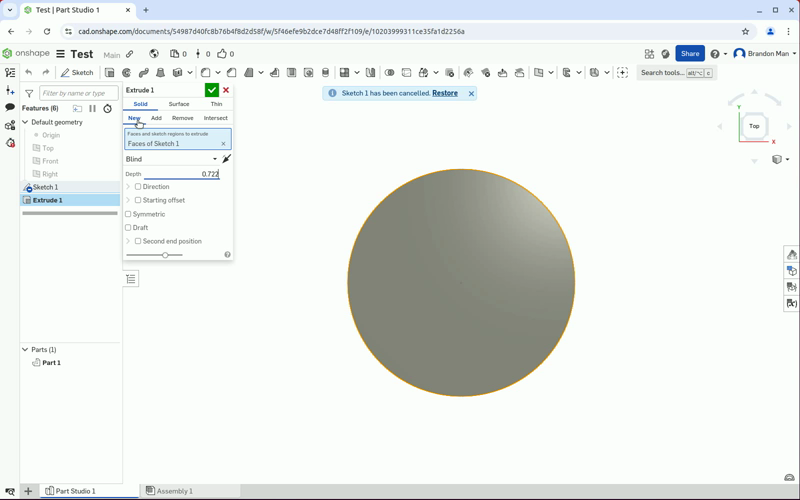
key(enter)
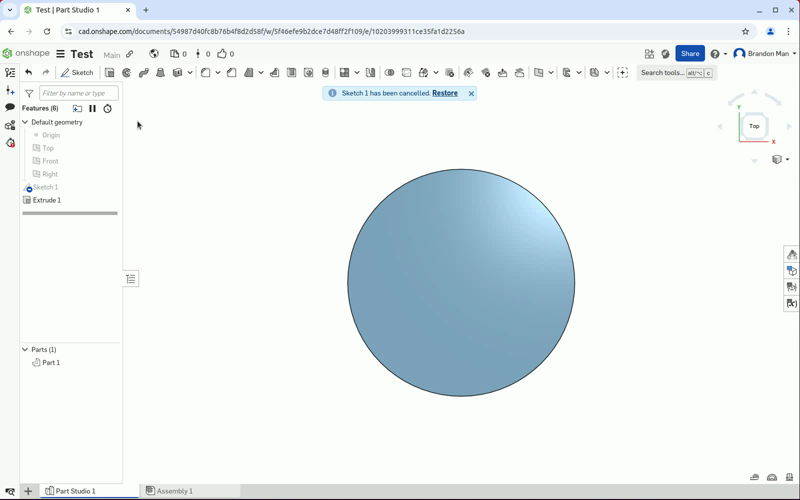
key(shift+h)
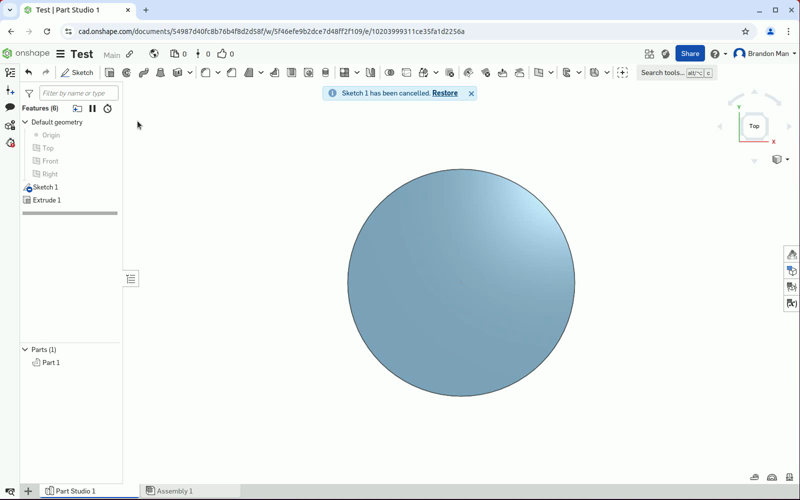
key(shift+h)
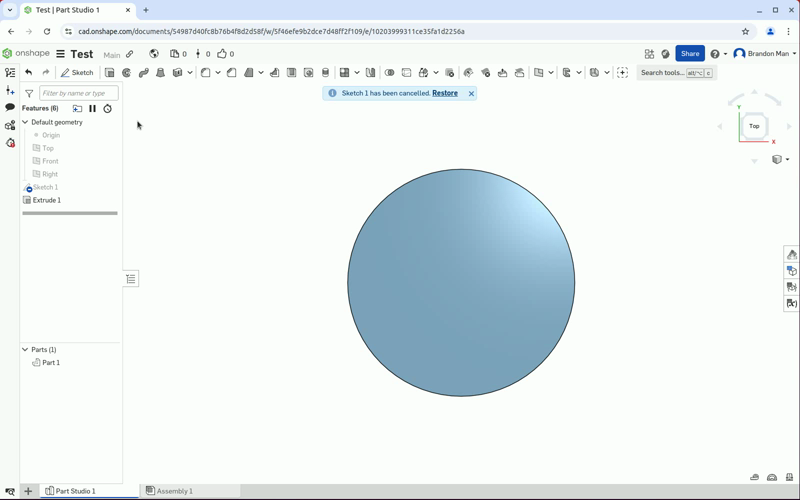
mouse_move(73, 189)
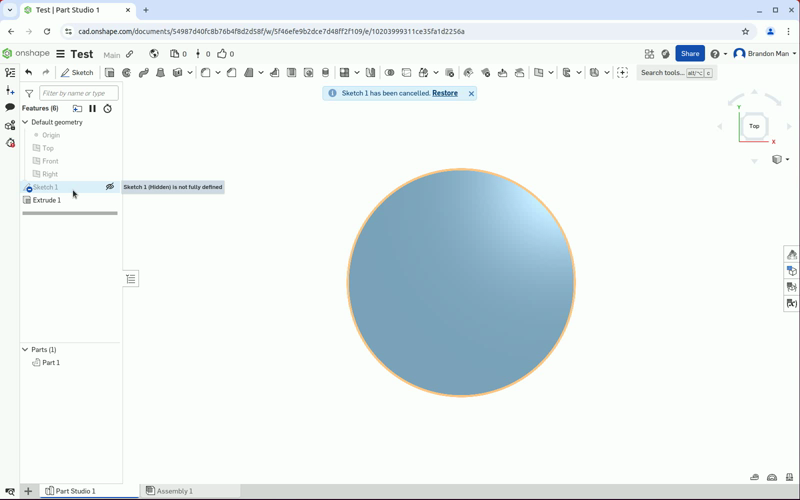
click(73, 189)
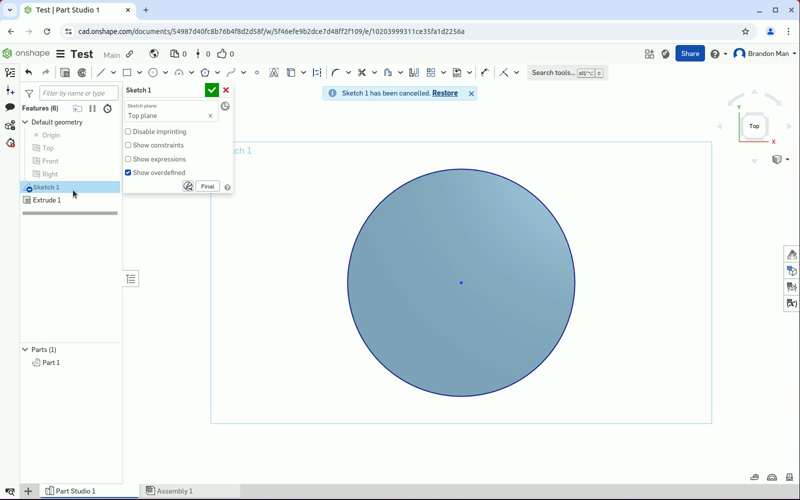
mouse_move(229, 92)
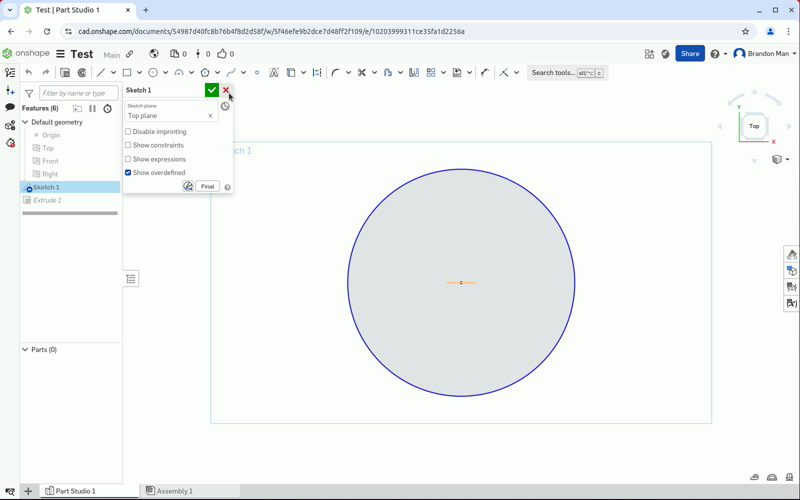
click(229, 92)
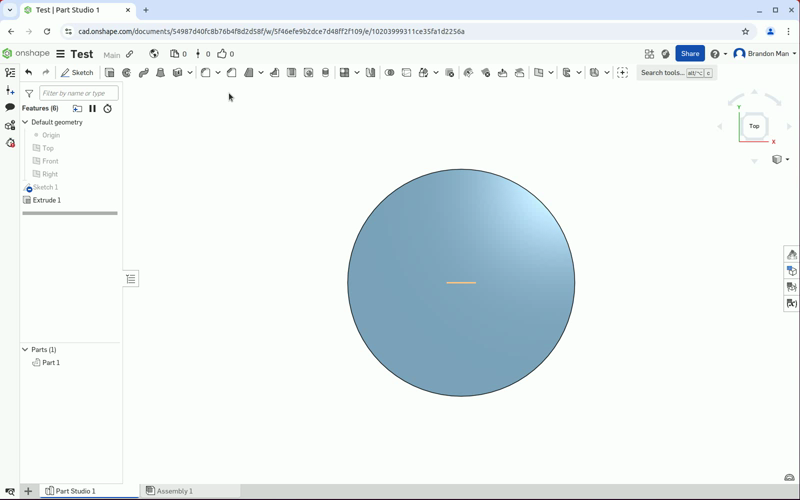
mouse_move(541, 75)
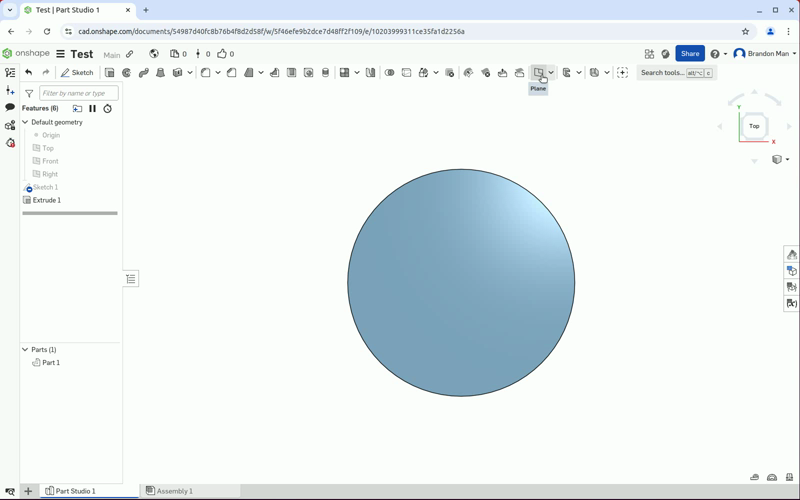
click(541, 75)
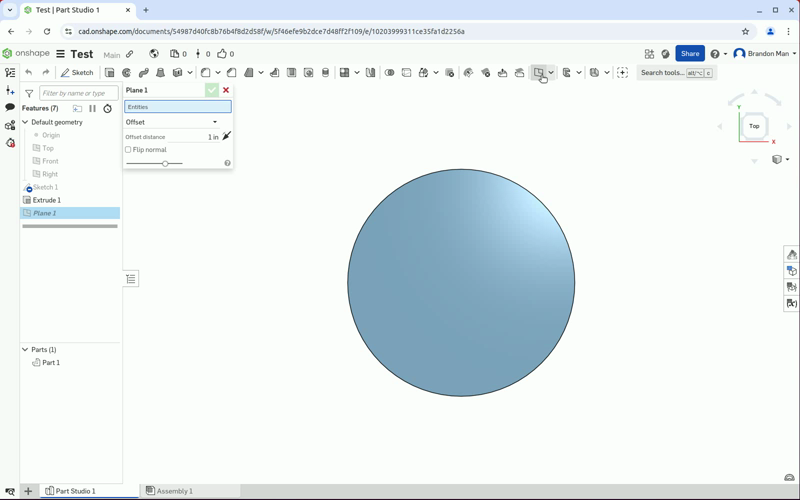
mouse_move(73, 150)
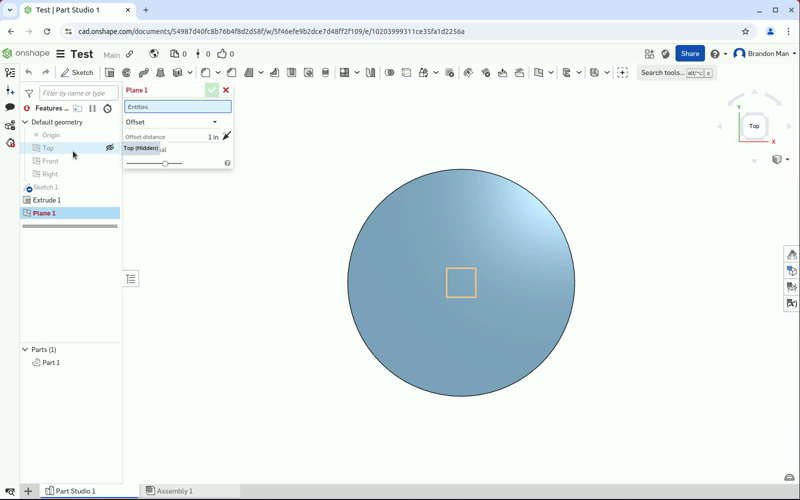
click(73, 150)
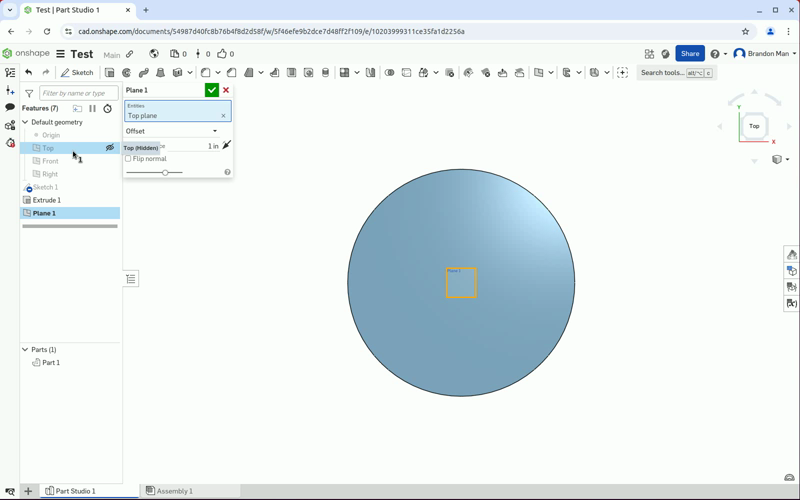
key(tab, 2)
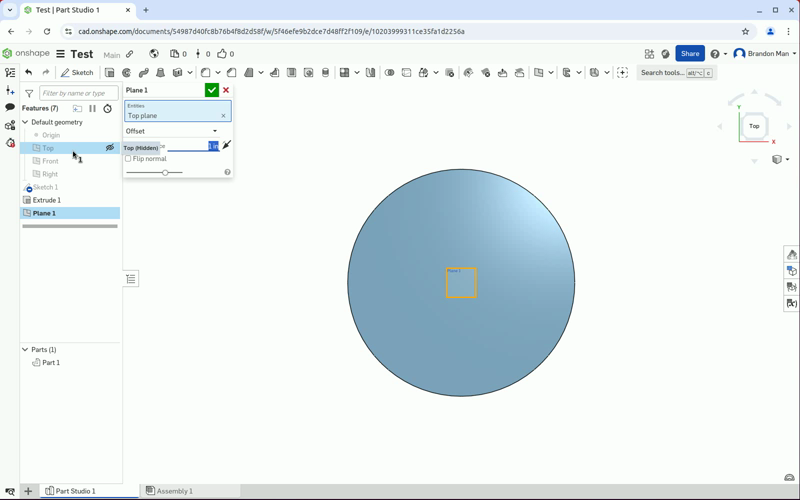
text(0.709)
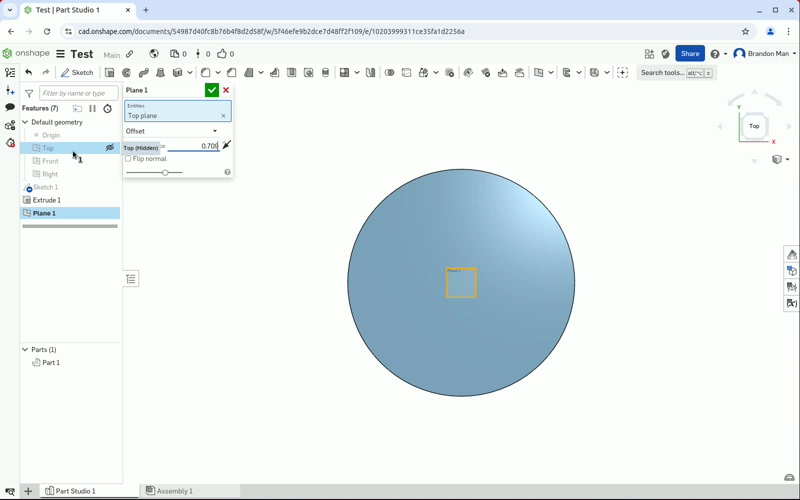
key(enter, 2)
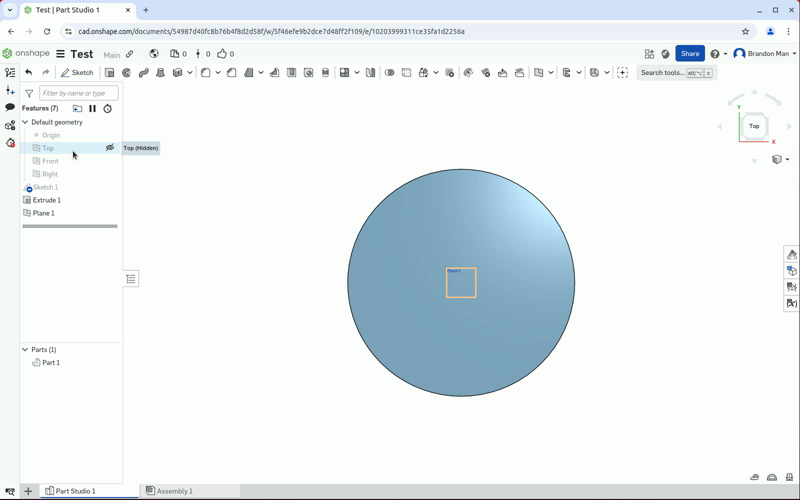
key(shift+s)
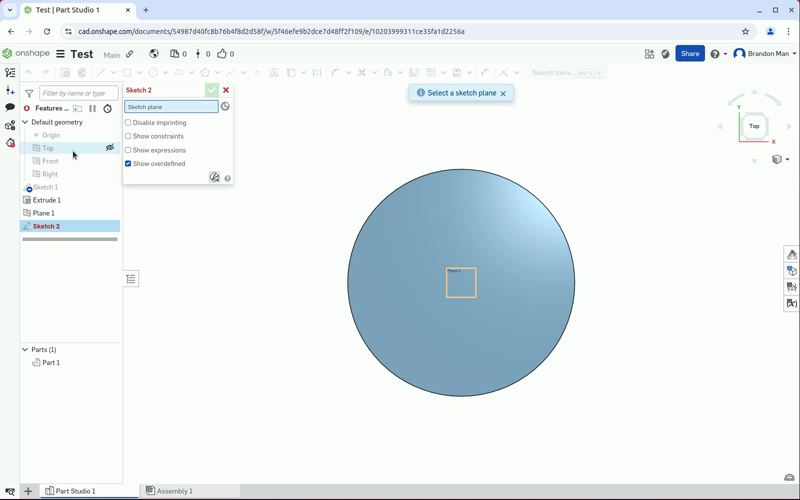
mouse_move(73, 215)
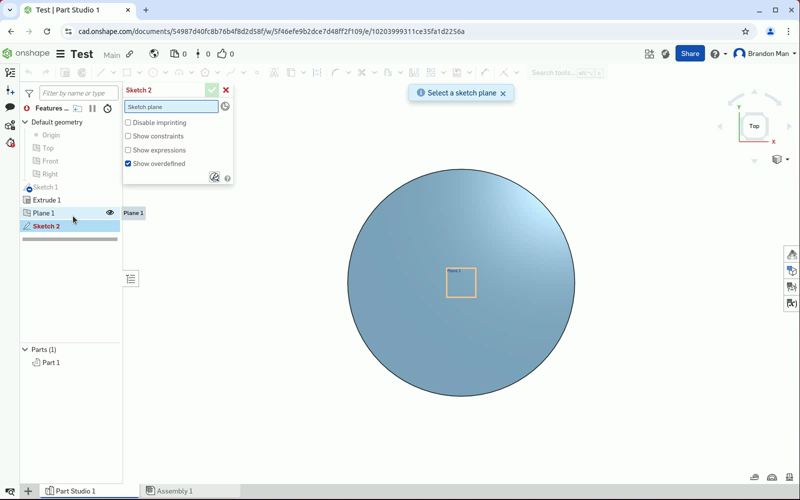
click(73, 215)
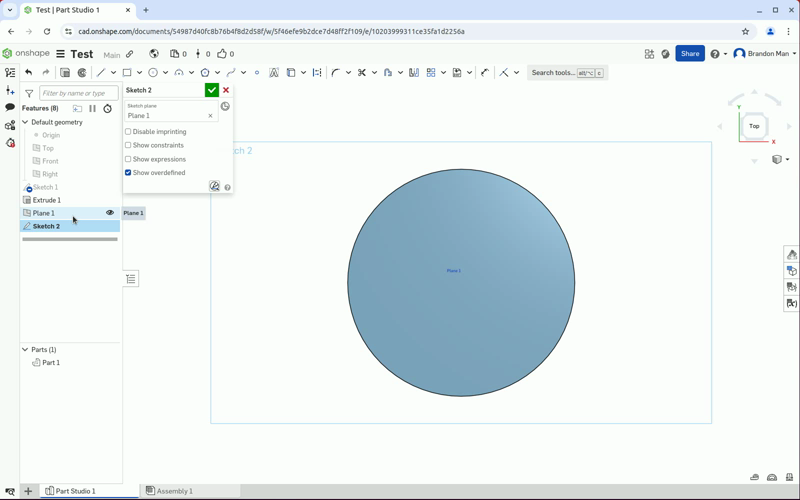
mouse_move(73, 352)
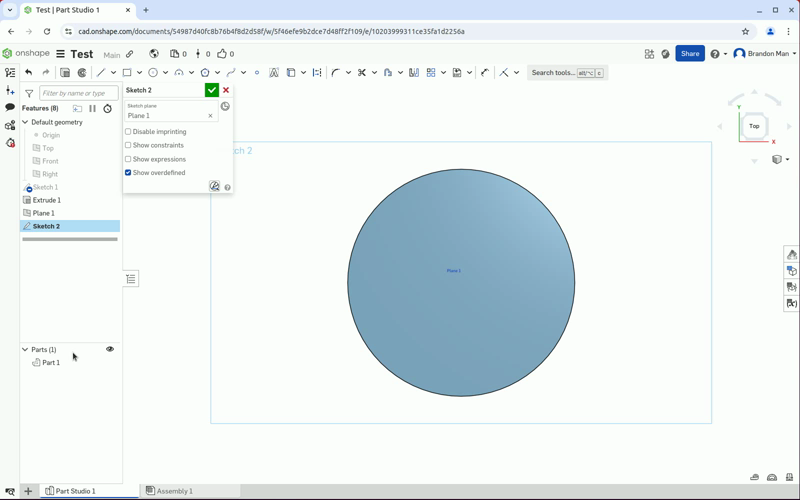
key(y)
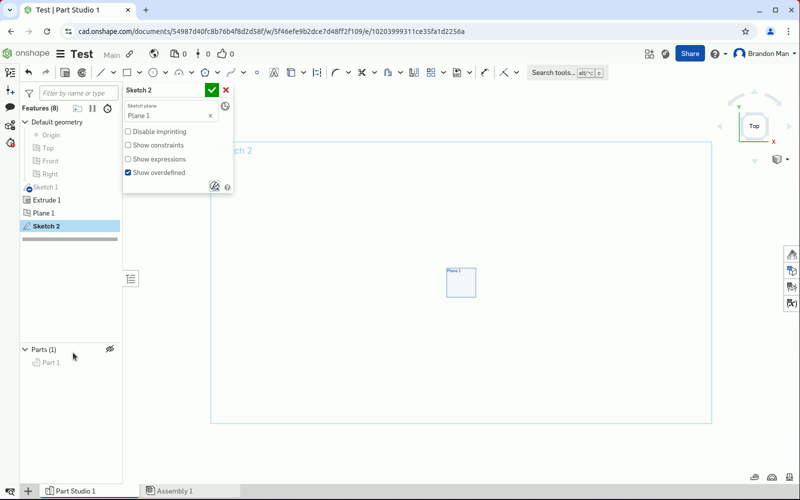
key(c)
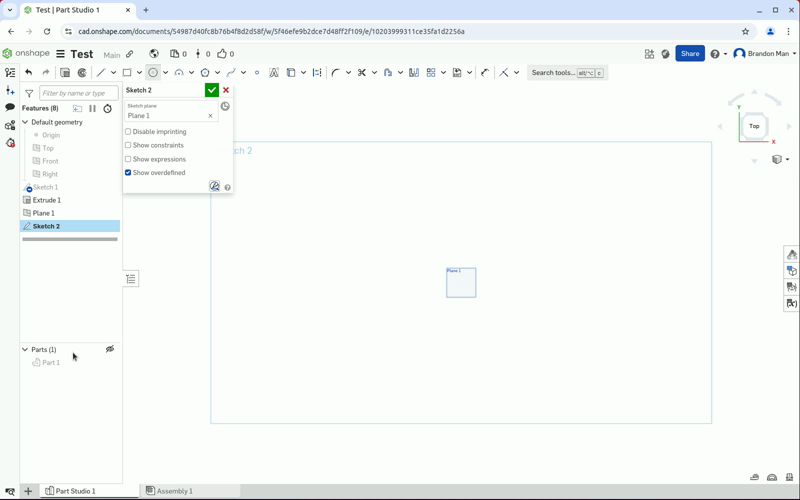
key_down(shift)
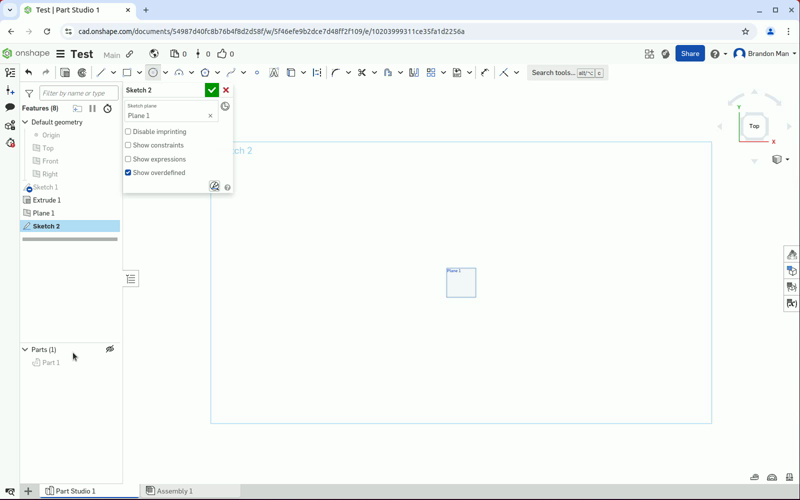
mouse_move(460, 282)
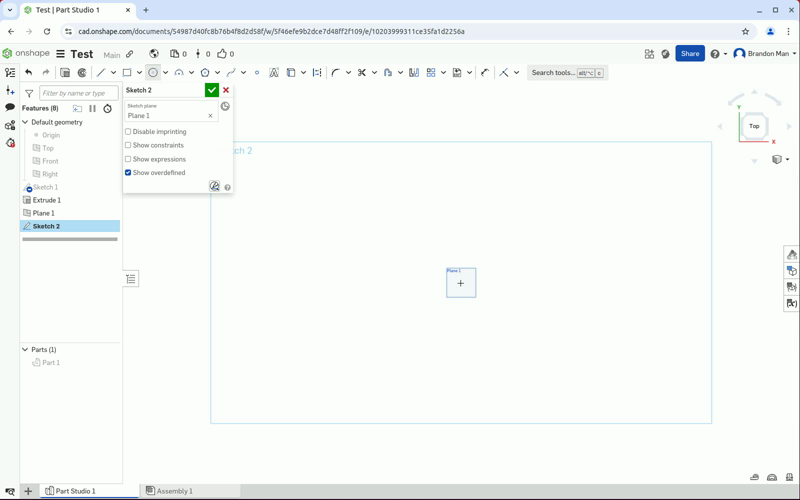
click(460, 282)
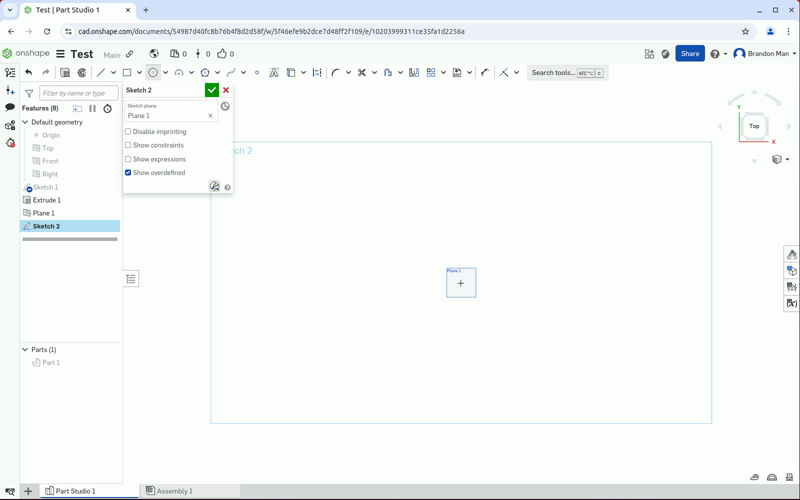
key_up(shift)
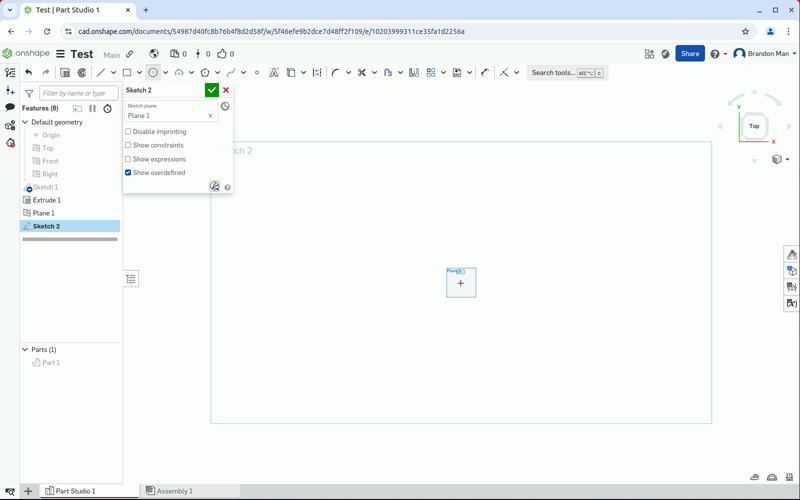
mouse_move(541, 282)
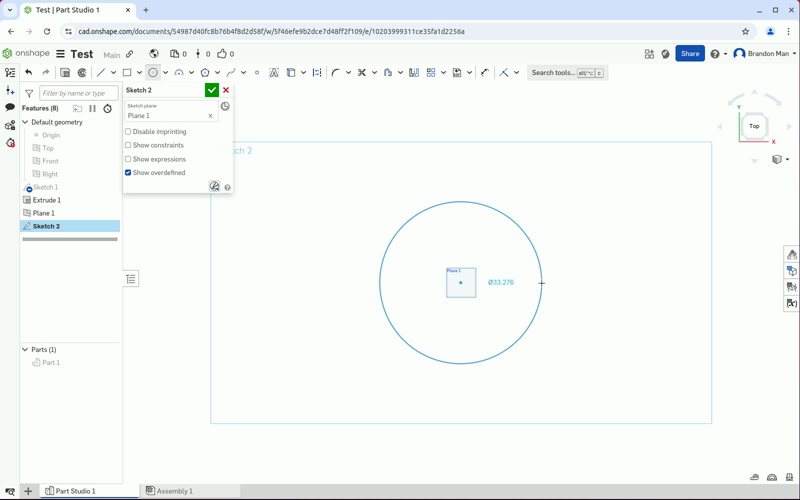
click(541, 282)
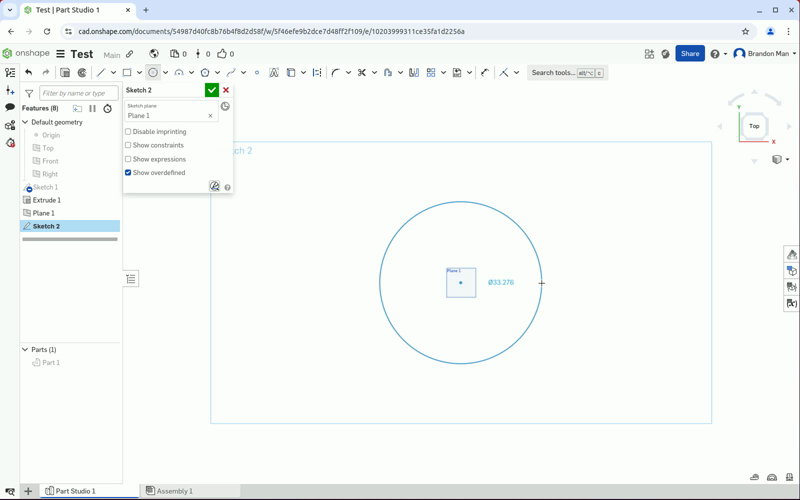
key(esc)
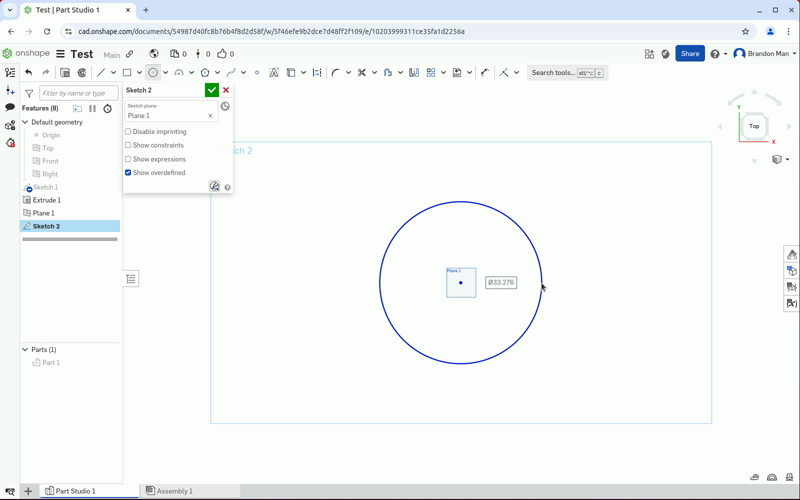
mouse_move(492, 314)
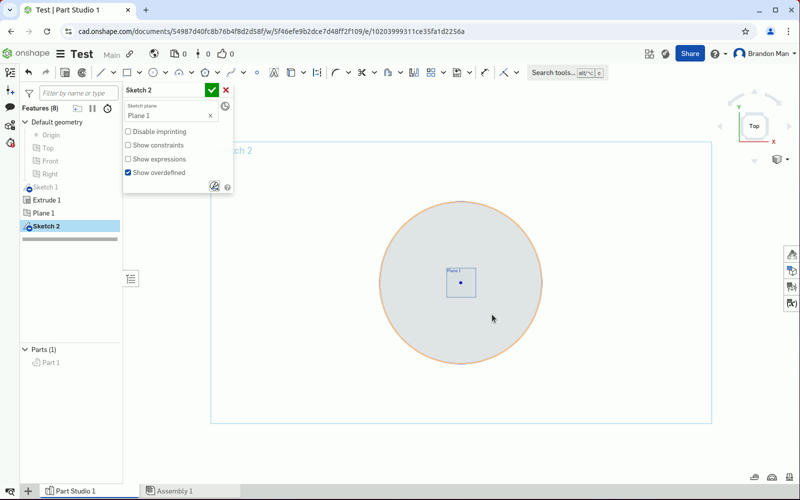
click(492, 314)
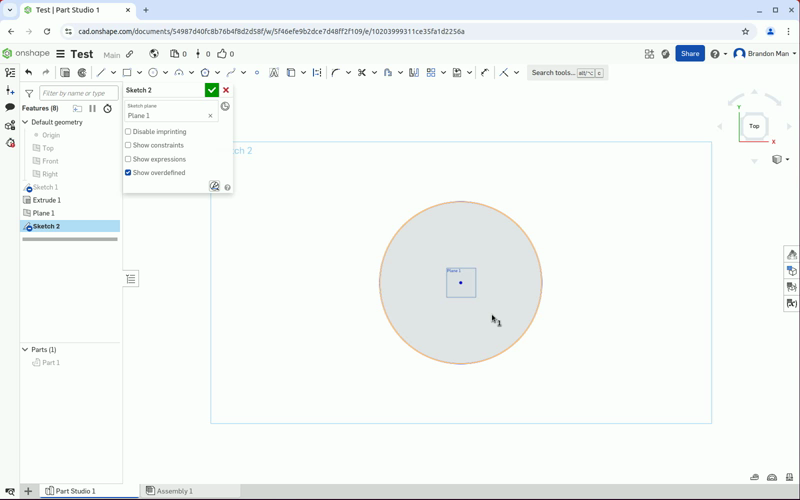
mouse_move(73, 352)
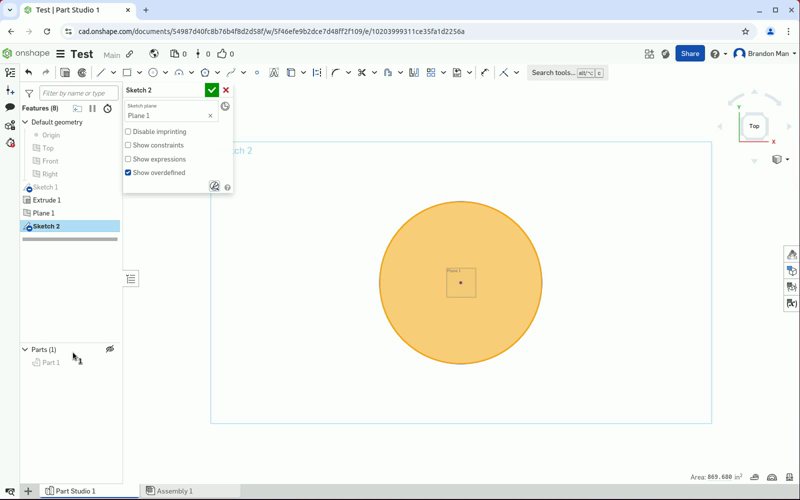
key(shift+y)
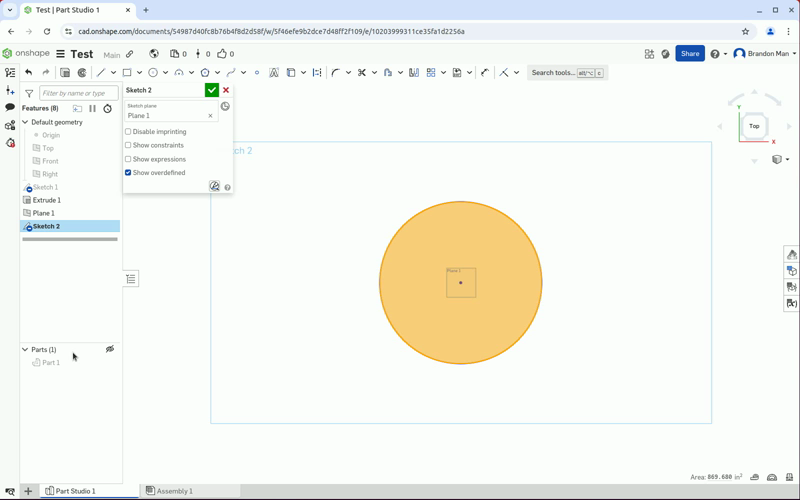
key(shift+e)
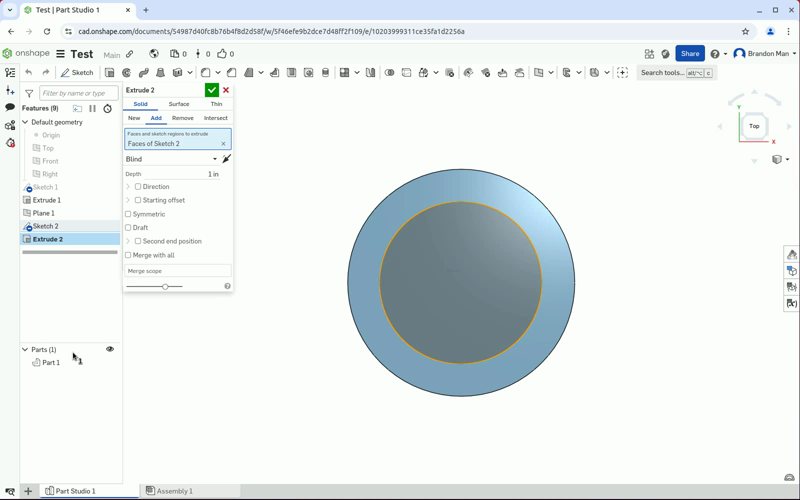
mouse_move(143, 106)
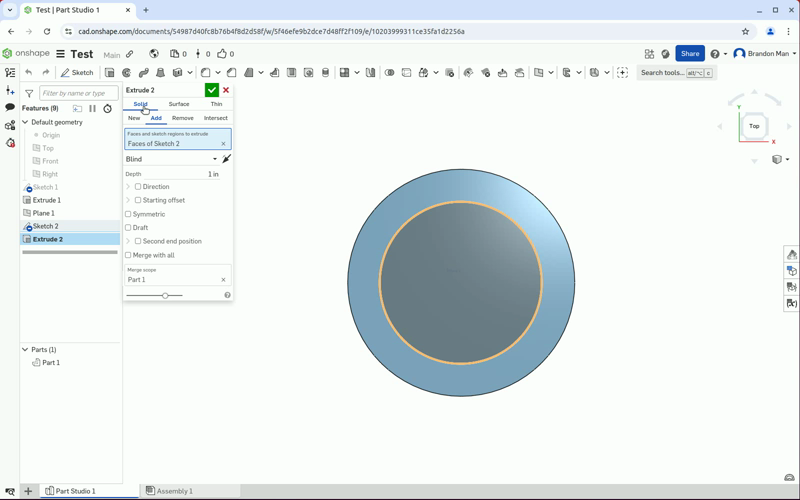
click(143, 106)
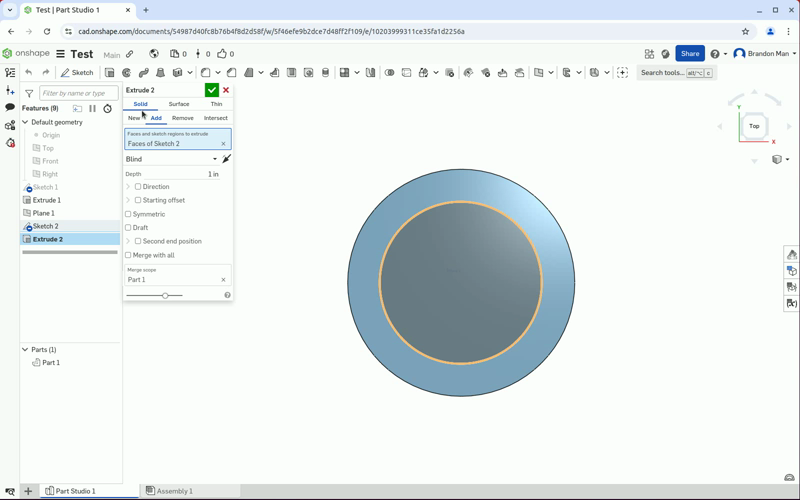
mouse_move(137, 120)
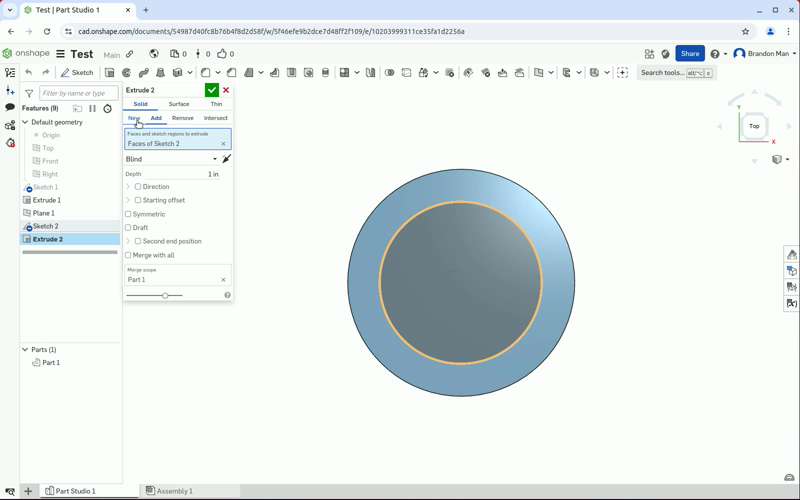
click(137, 120)
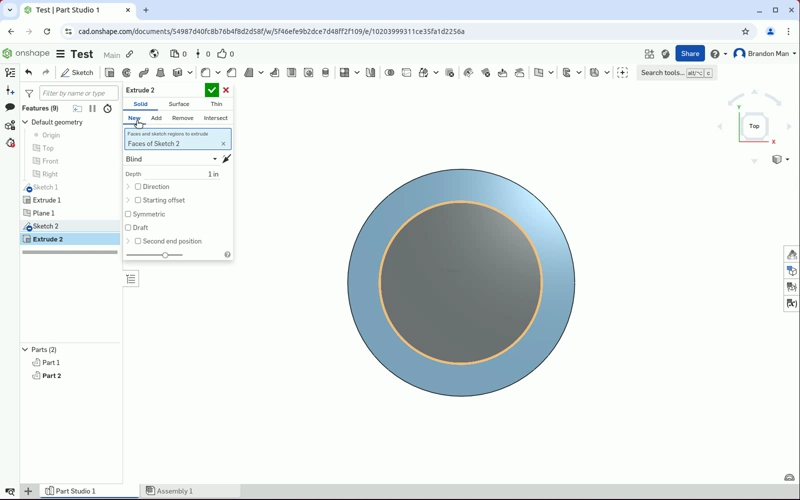
key(tab, 4)
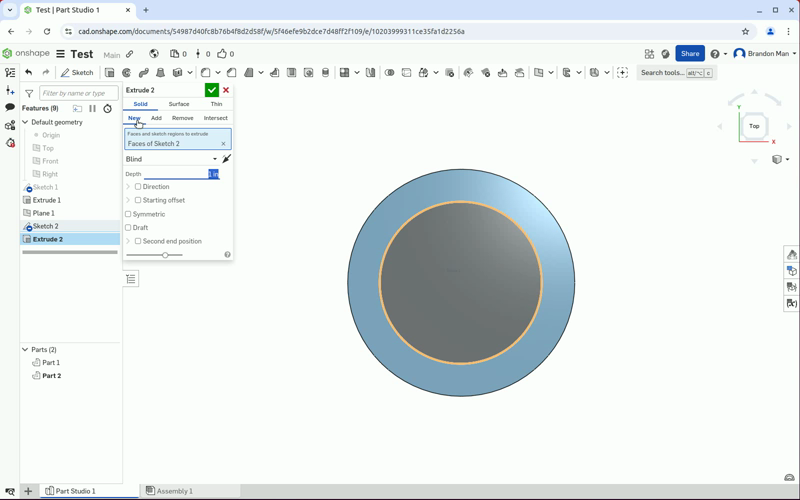
text(13.239)
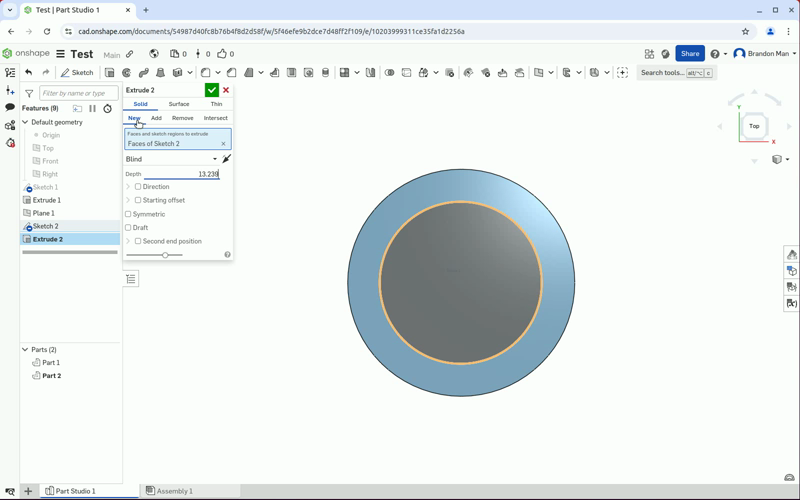
key(enter)
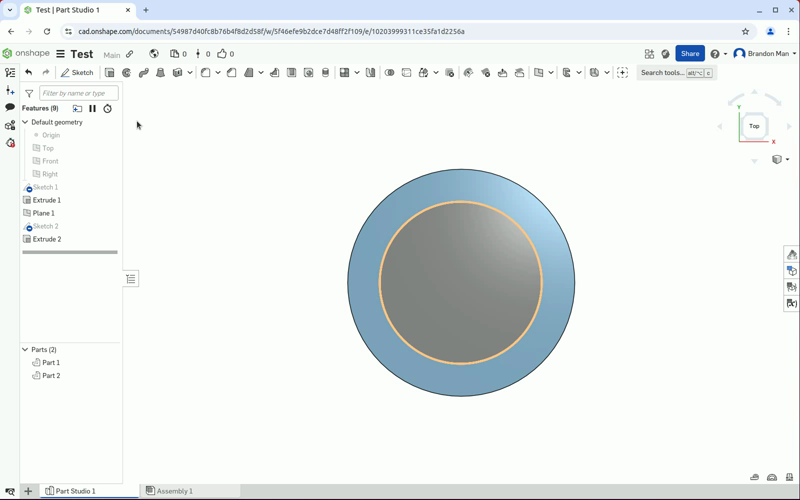
key(shift+h)
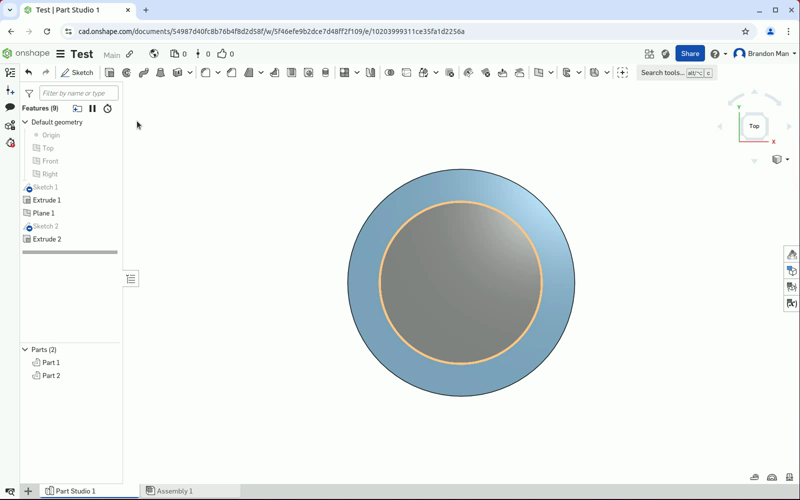
key(shift+h)
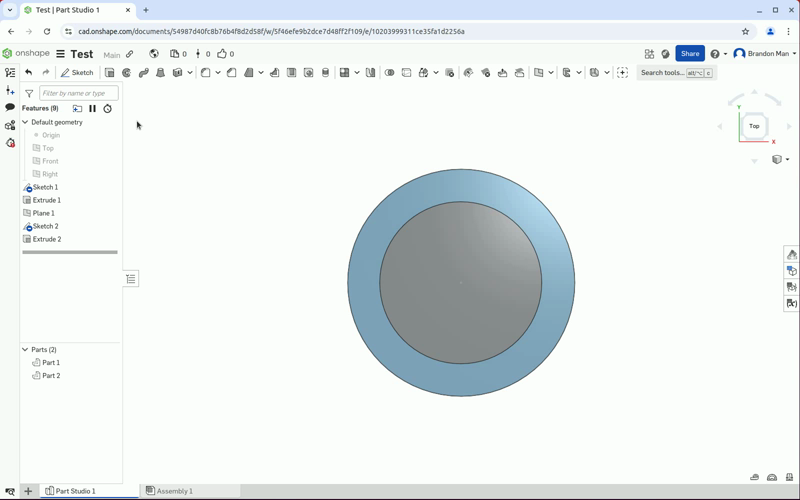
key(shift+7)
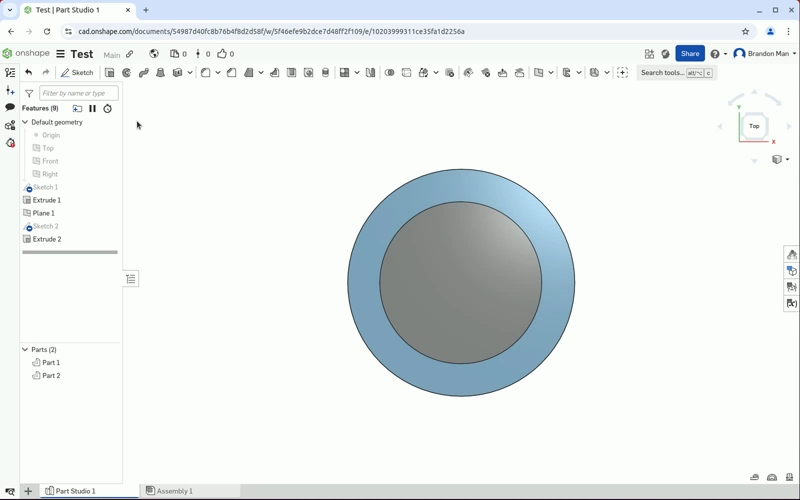
key(up, 3)
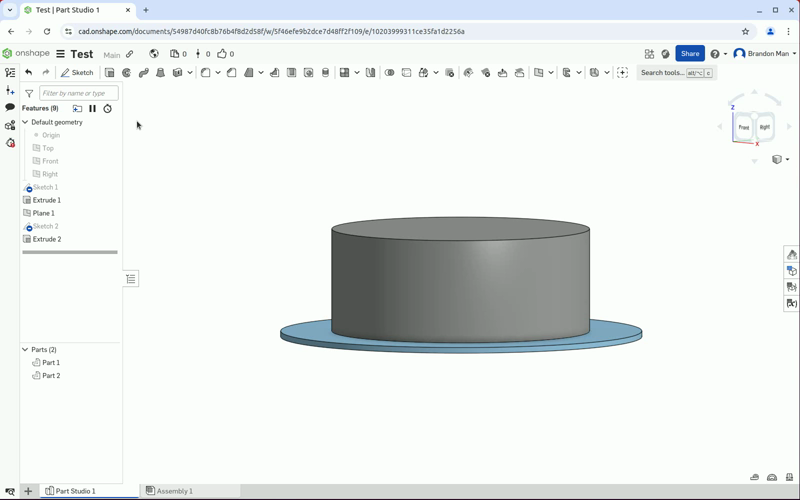
key(left, 3)
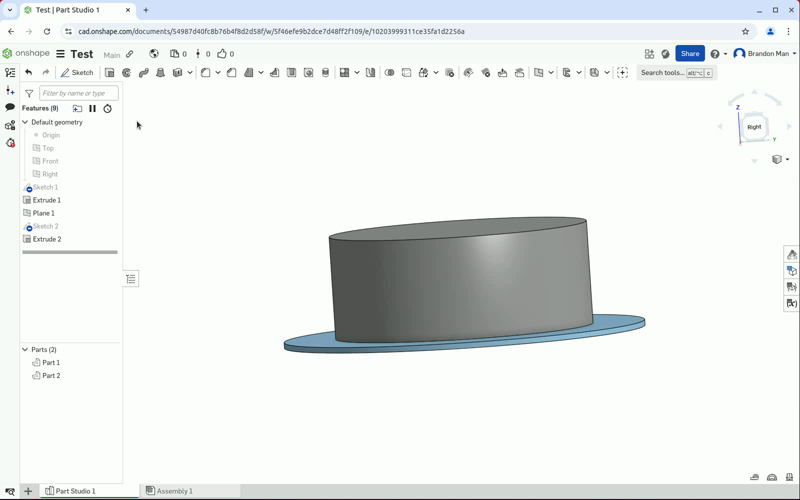
key(right, 3)
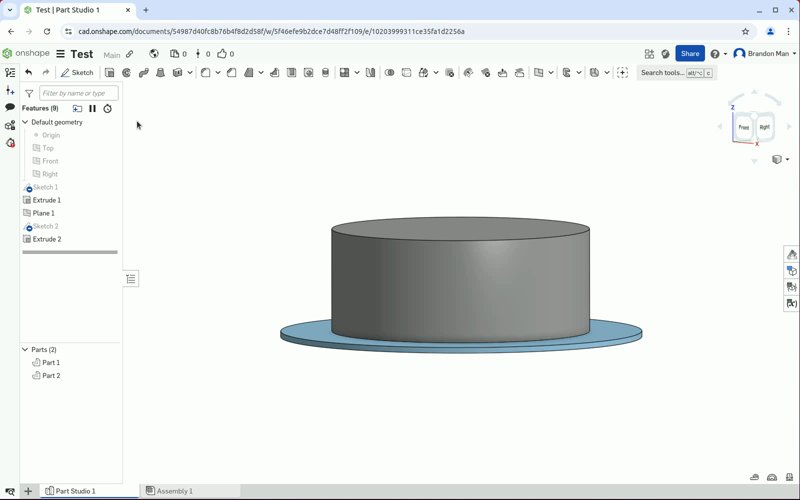
key(down, 3)
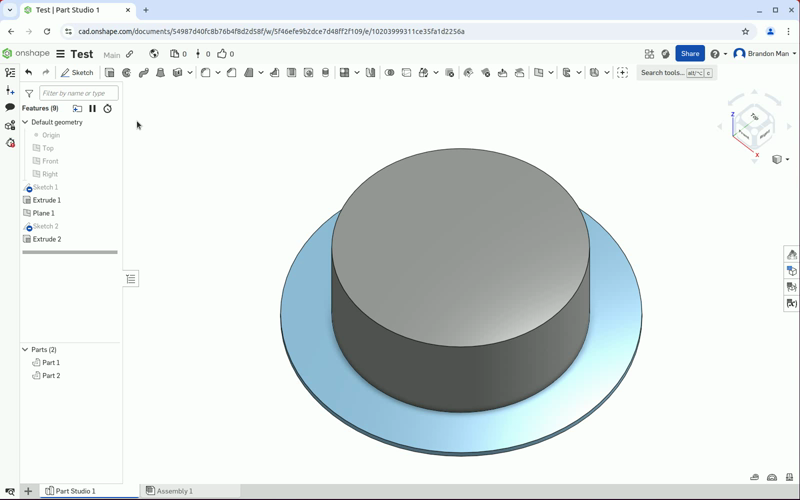
mouse_move(73, 189)
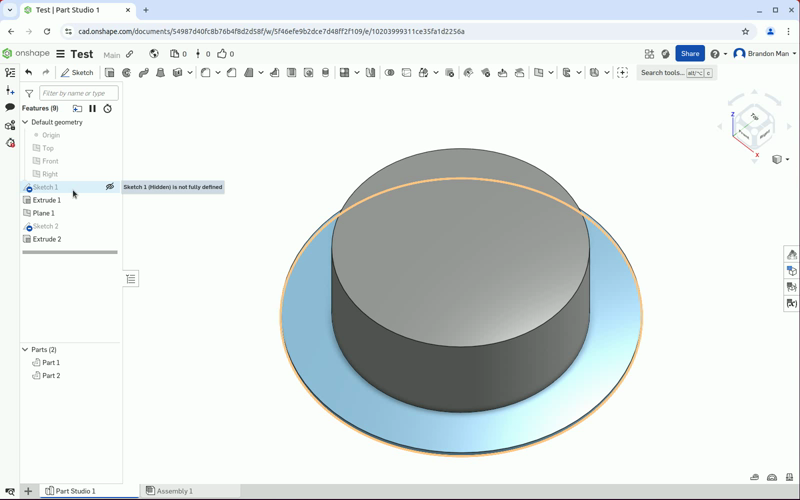
click(73, 189)